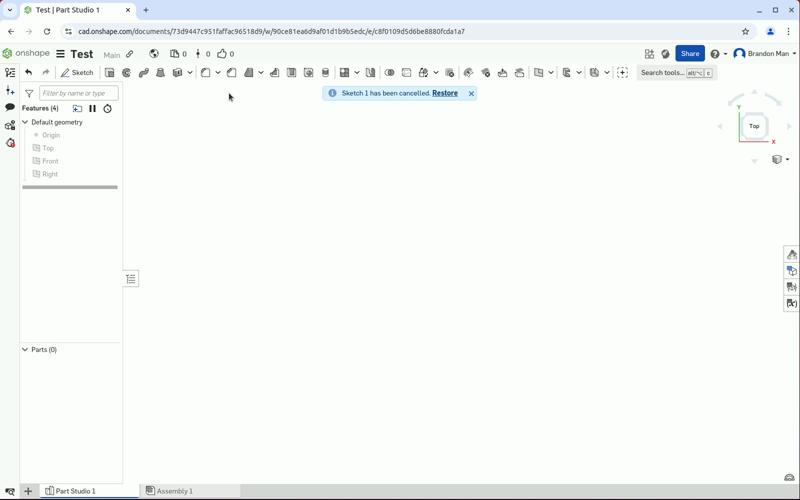
key(shift+h)
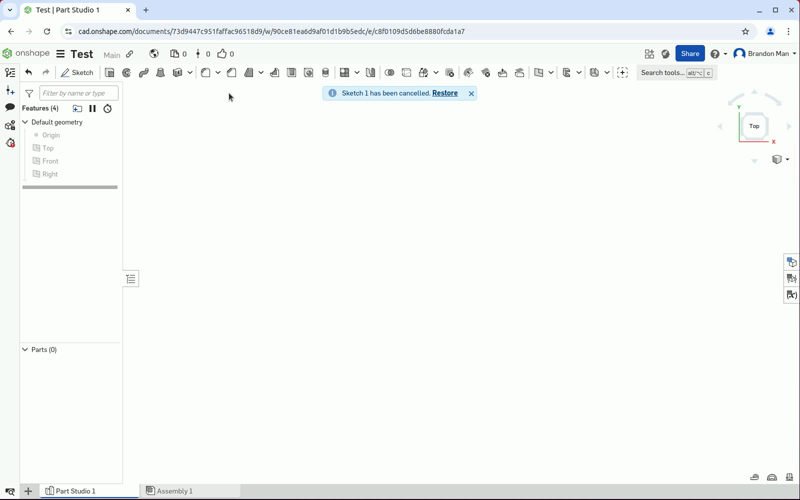
mouse_move(73, 352)
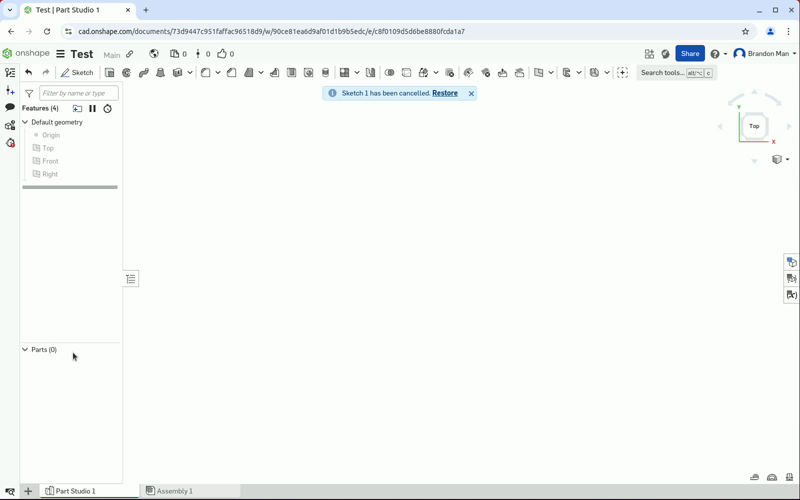
key(y)
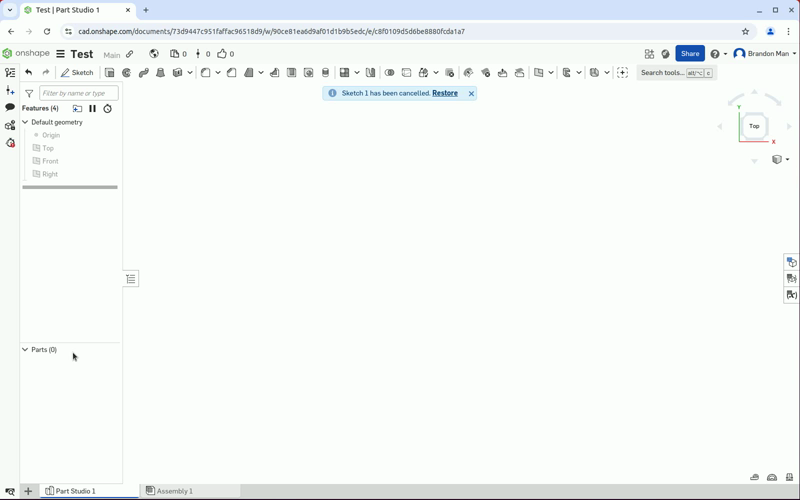
key(shift+p)
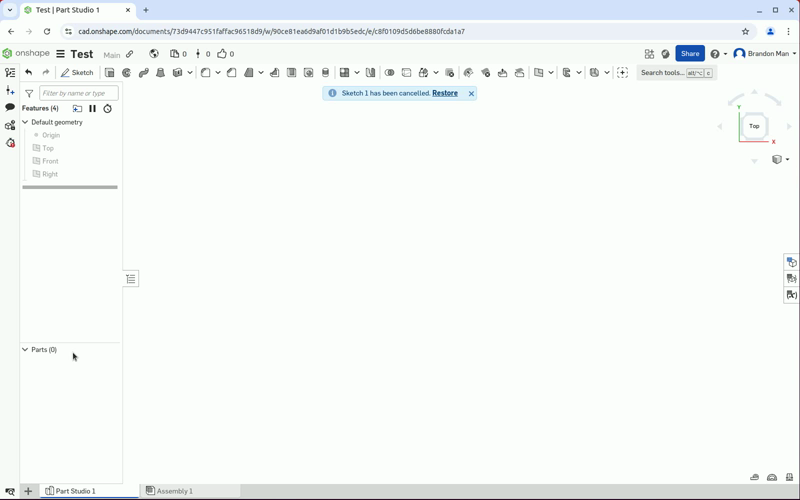
key(space)
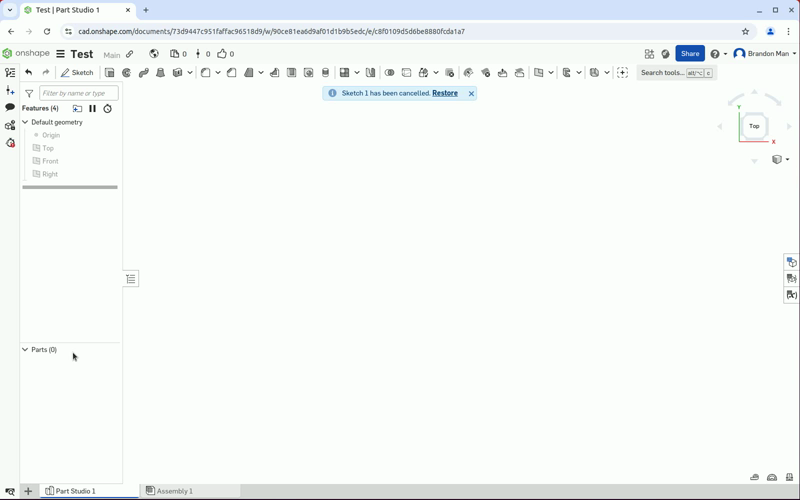
key_down(shift)
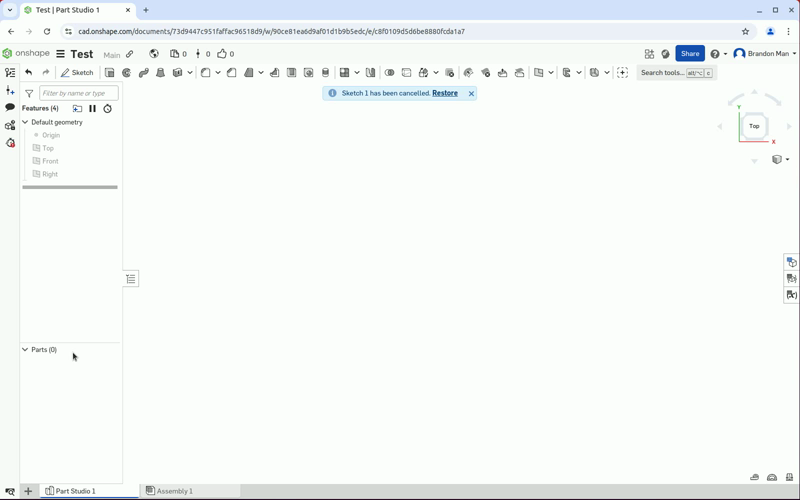
key(up)
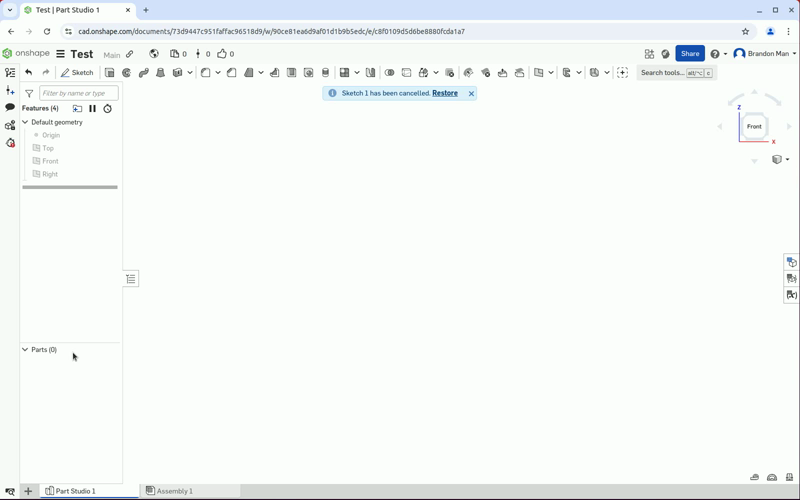
key_up(shift)
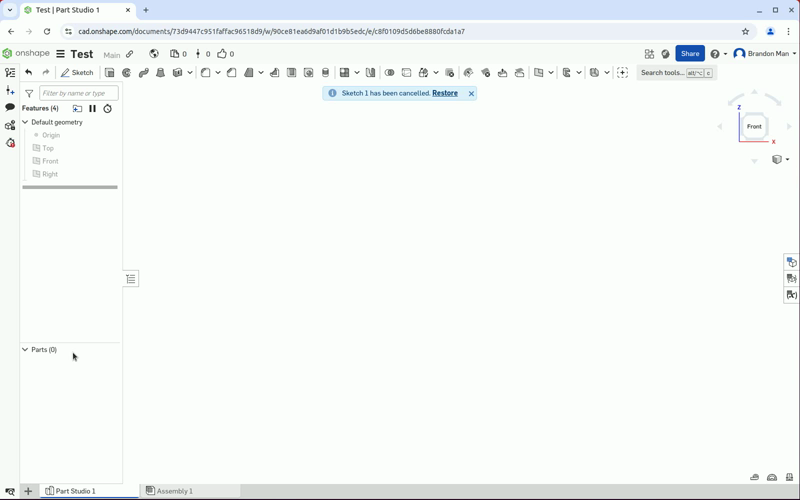
mouse_move(73, 352)
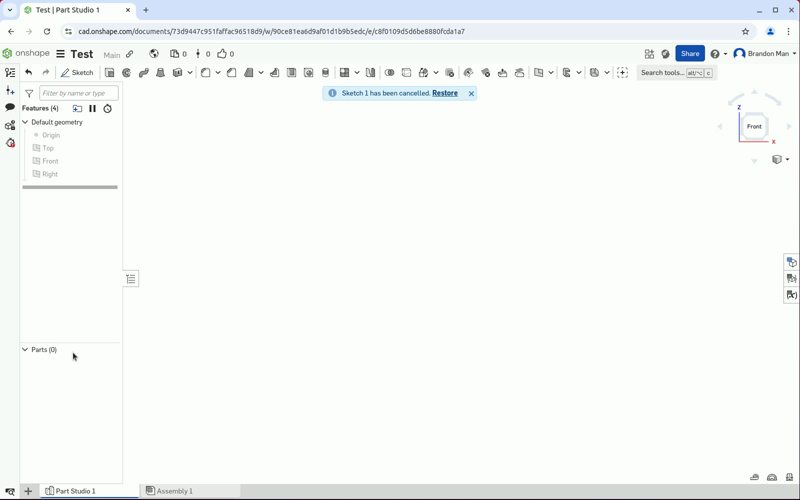
key(shift+y)
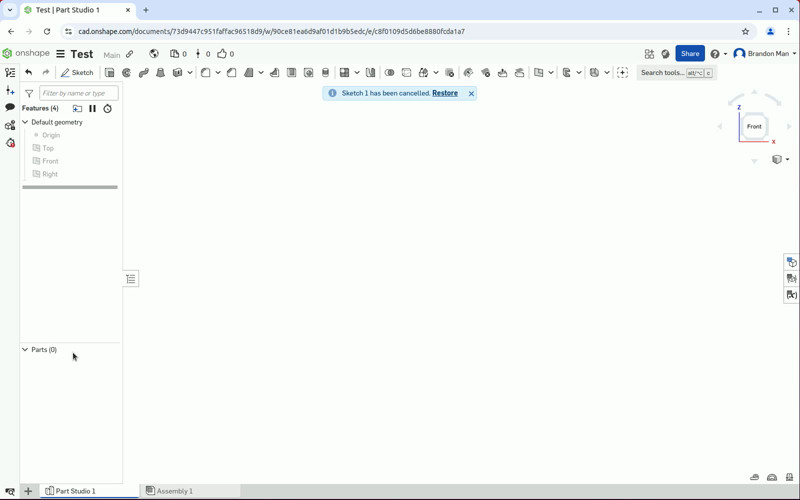
key(shift+s)
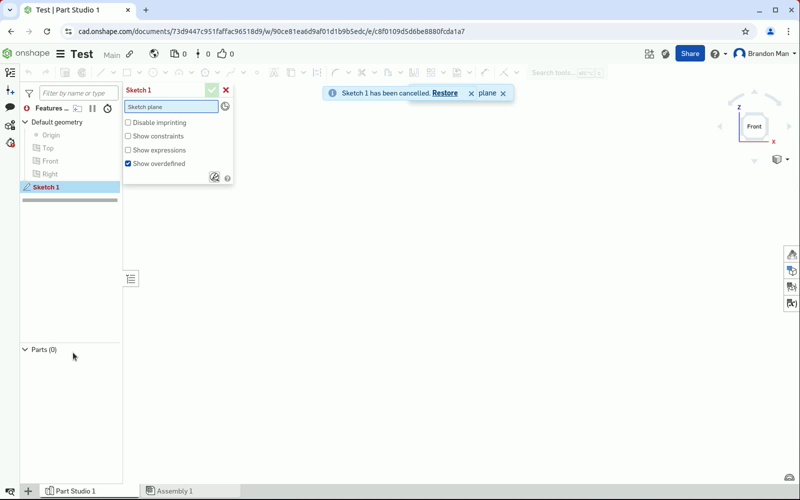
mouse_move(73, 163)
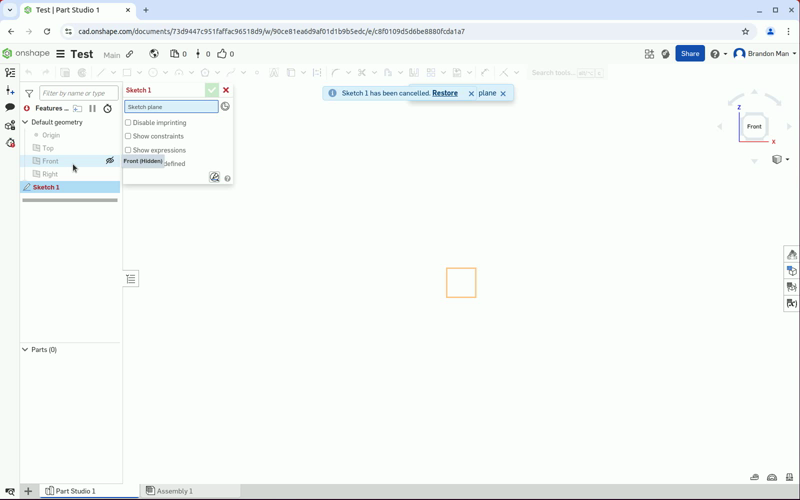
click(73, 163)
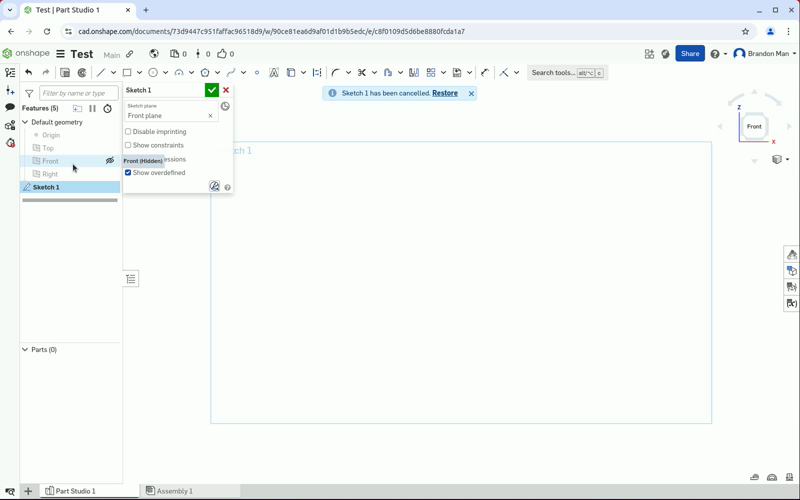
mouse_move(73, 352)
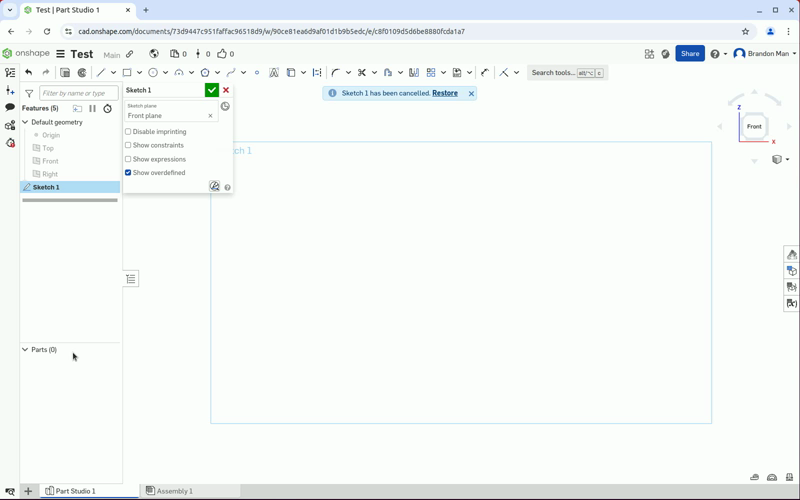
key(y)
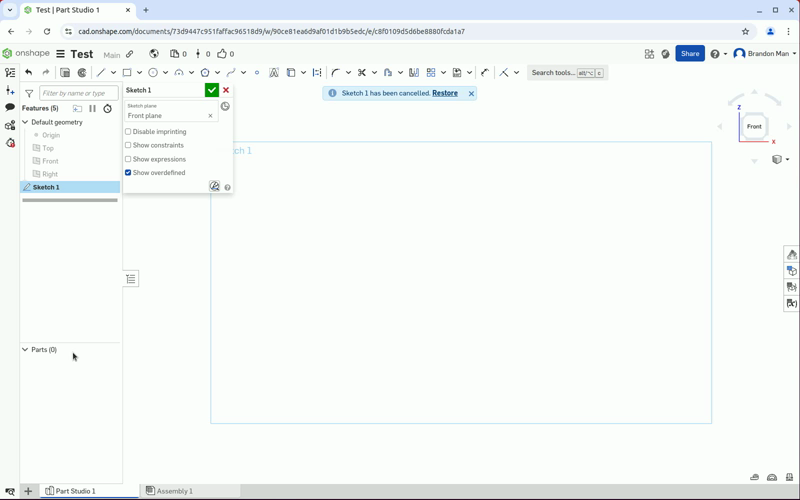
key(c)
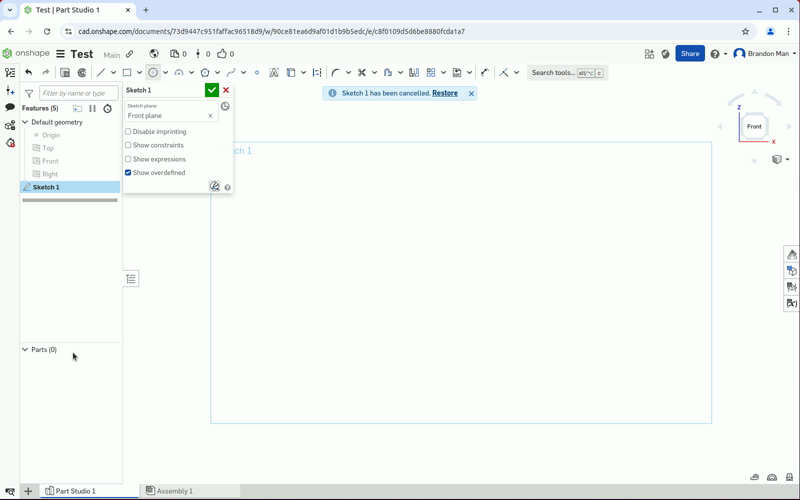
key_down(shift)
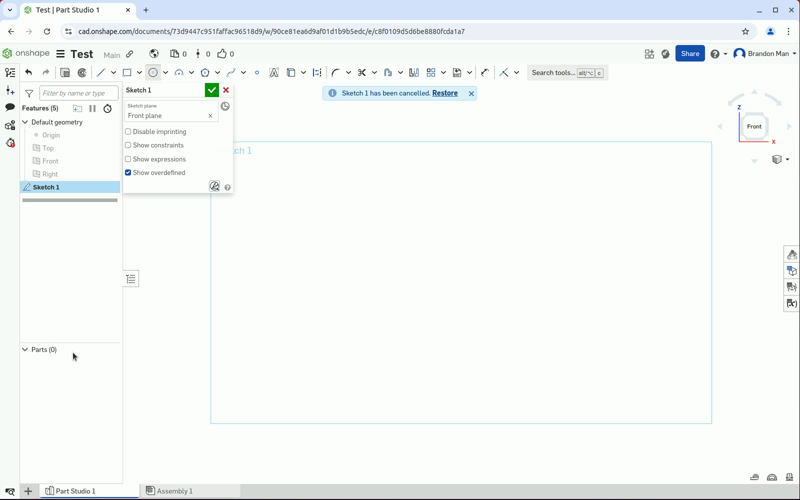
mouse_move(461, 282)
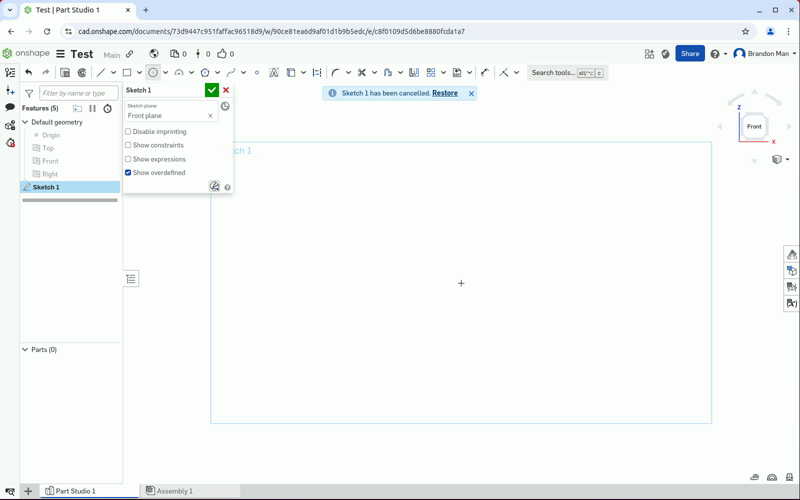
click(461, 282)
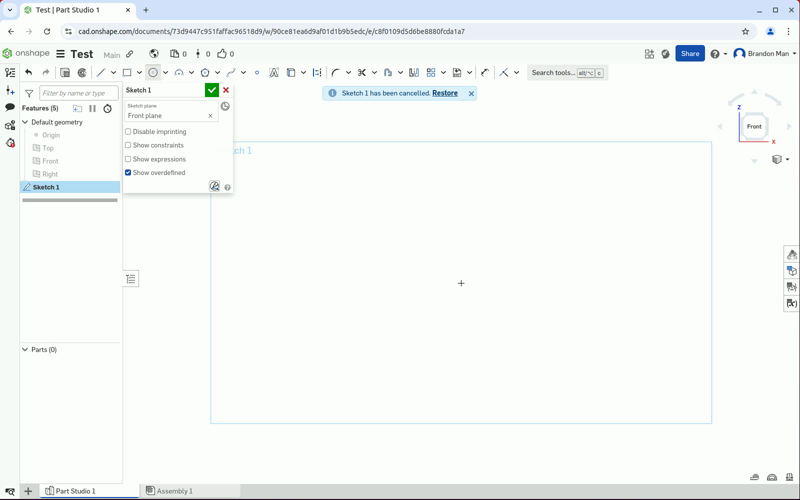
key_up(shift)
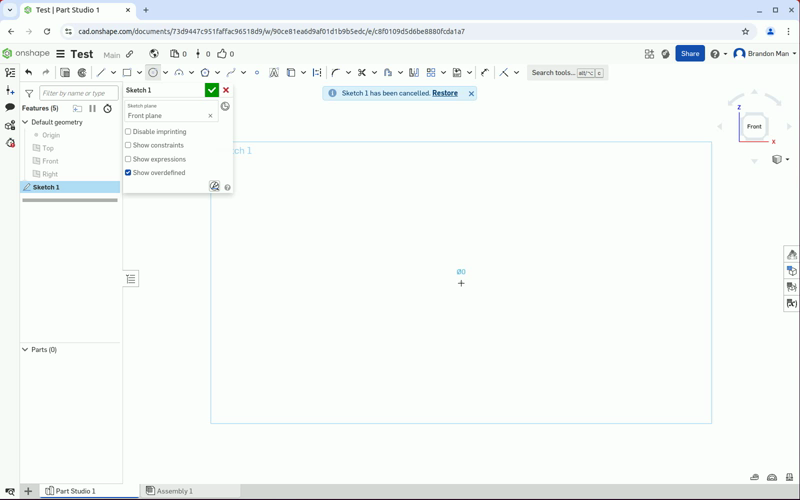
mouse_move(574, 282)
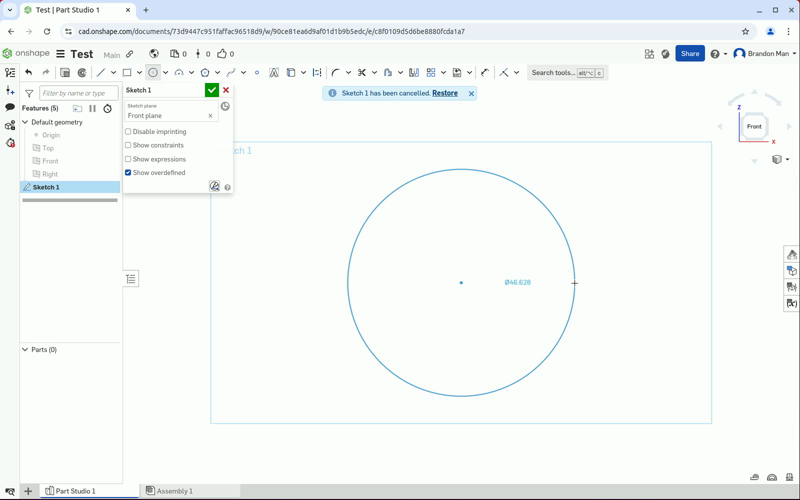
click(574, 282)
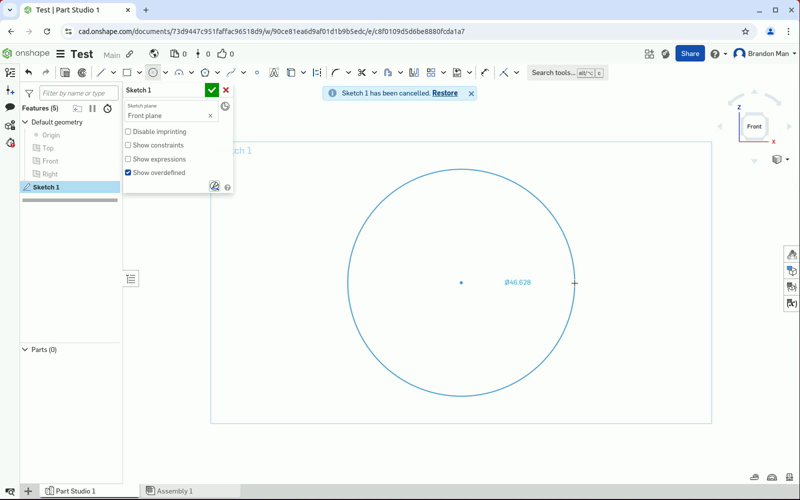
key(esc)
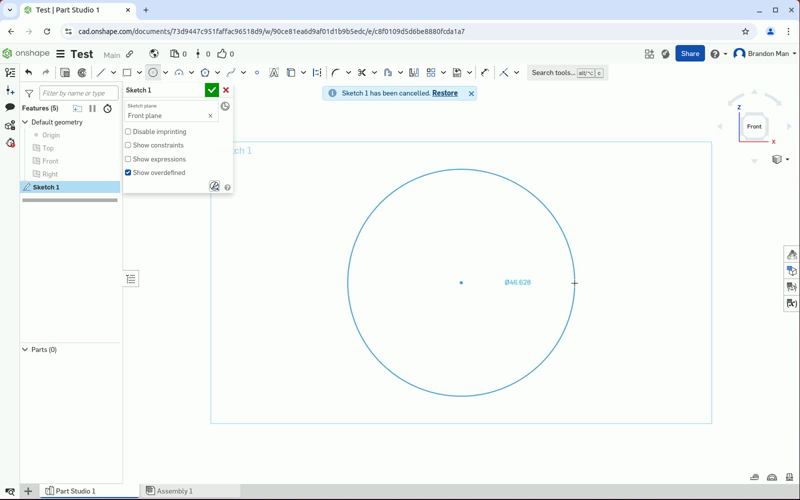
key(c)
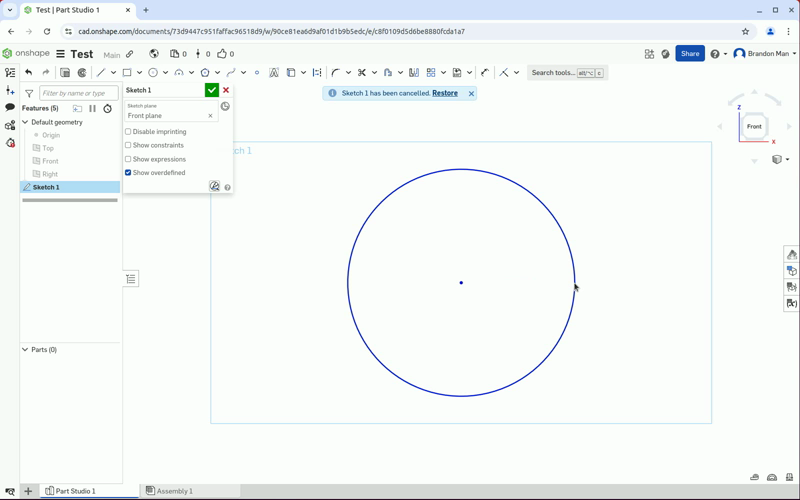
key_down(shift)
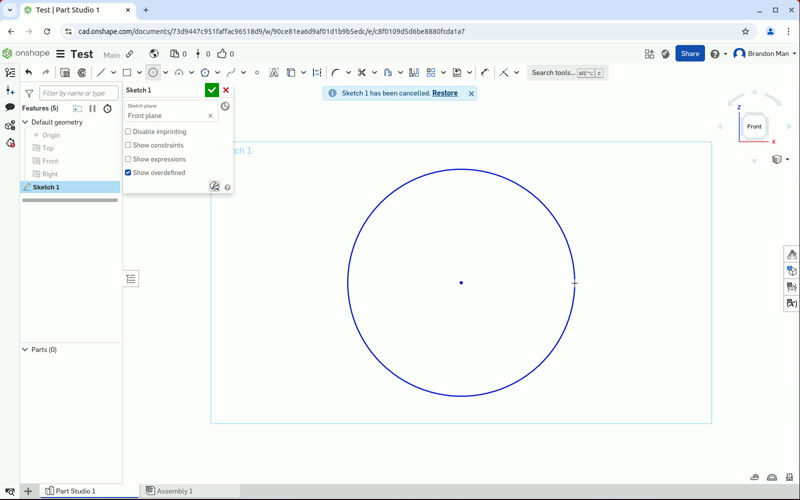
mouse_move(461, 282)
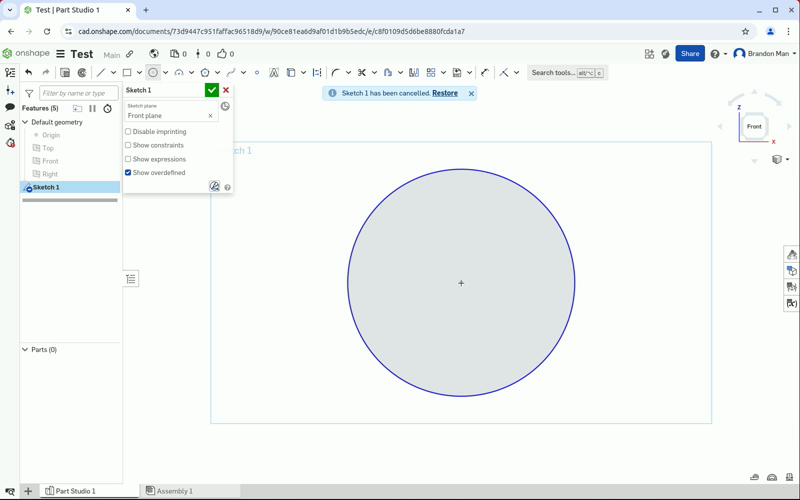
click(461, 282)
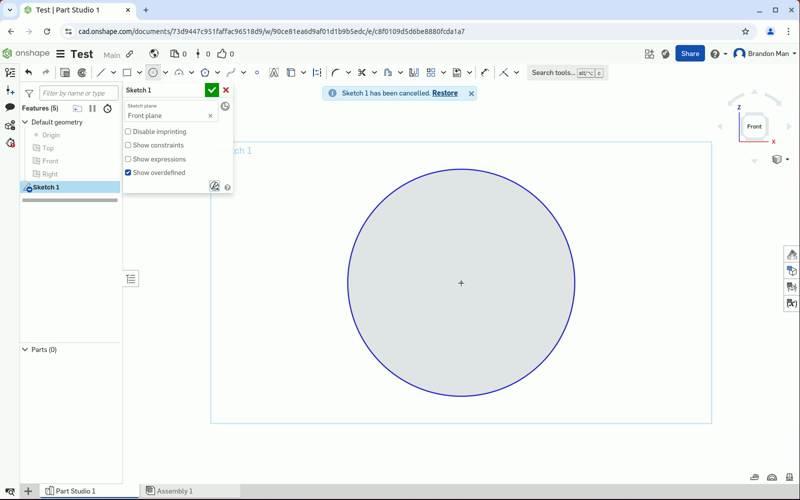
key_up(shift)
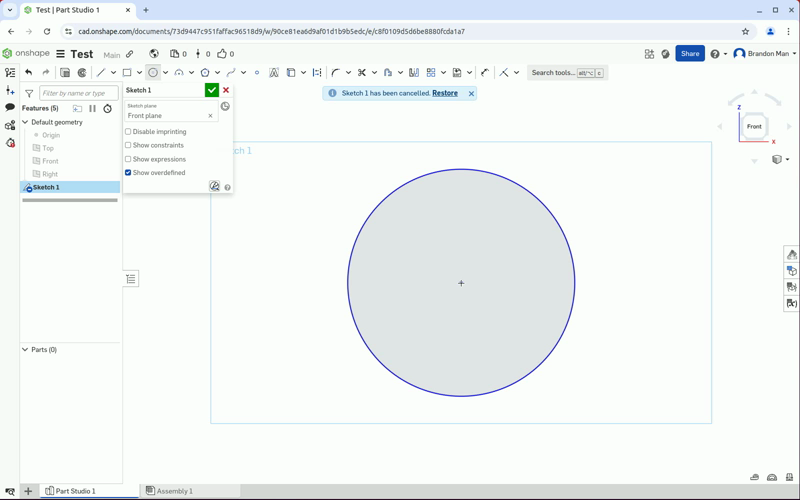
mouse_move(550, 282)
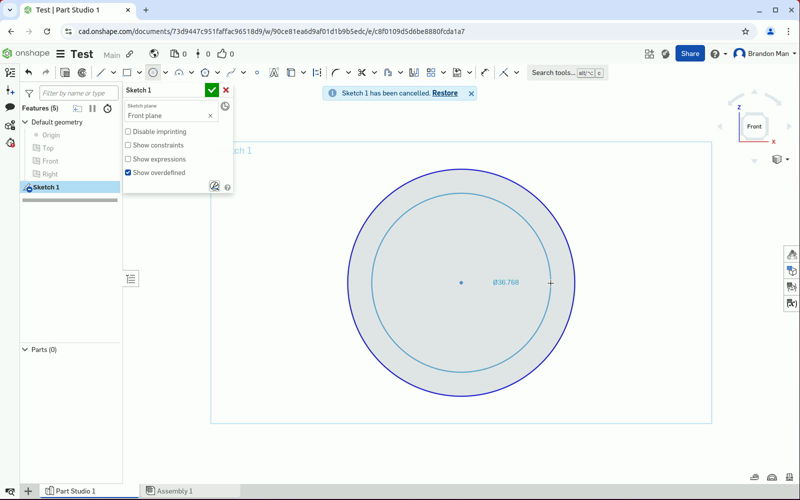
click(550, 282)
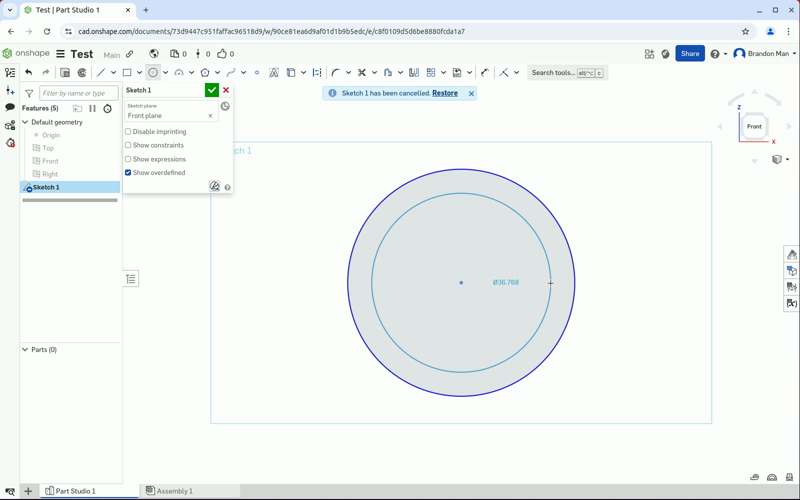
key(esc)
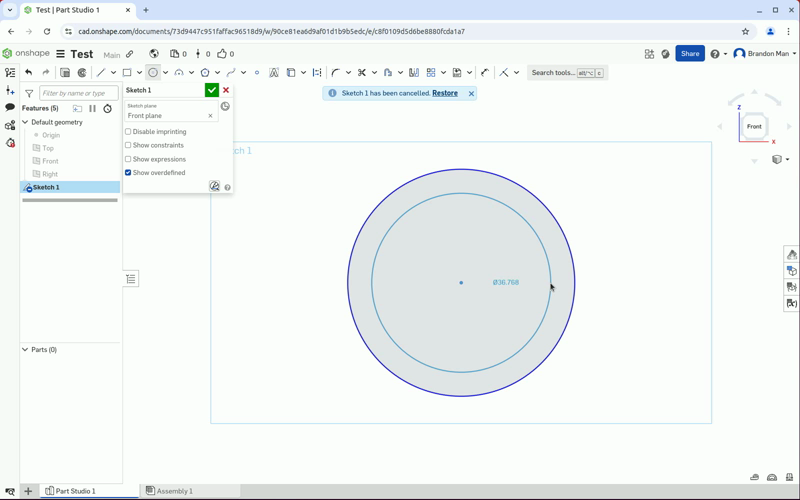
mouse_move(560, 297)
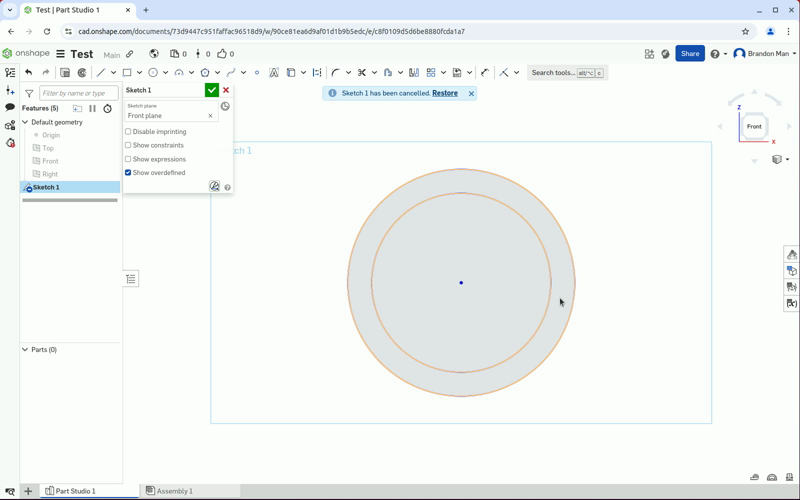
click(560, 297)
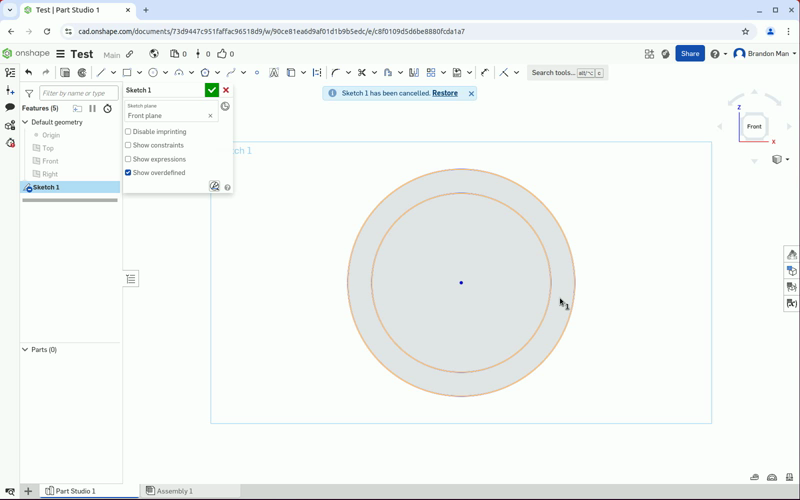
mouse_move(73, 352)
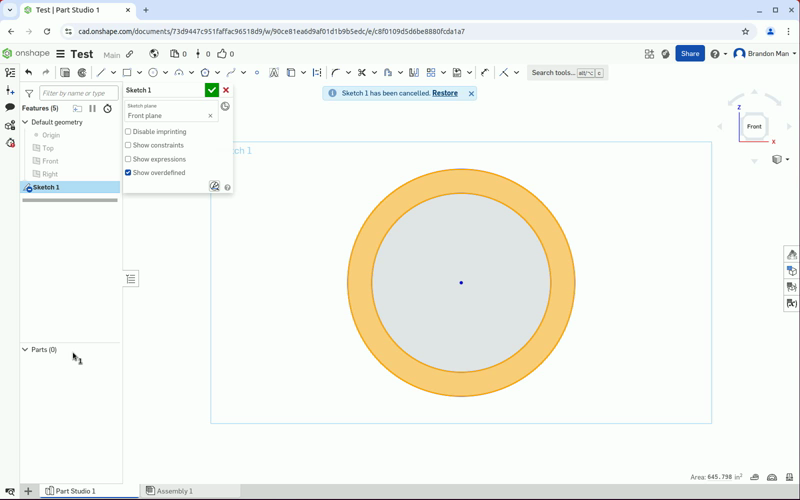
key(shift+y)
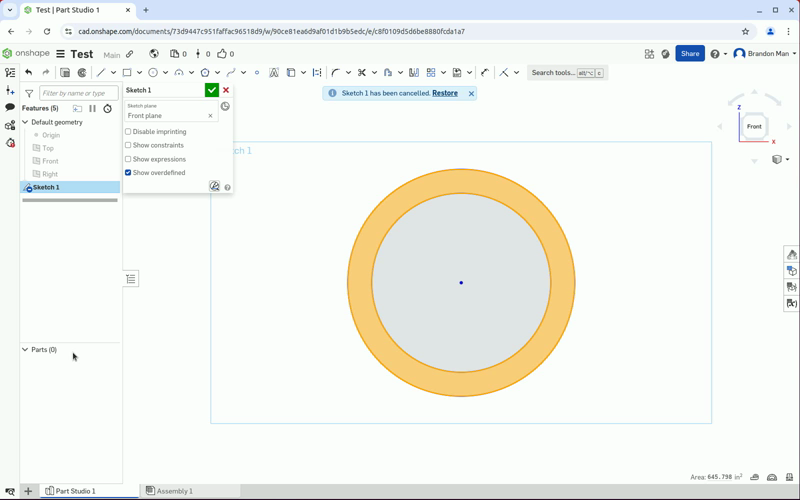
key(shift+e)
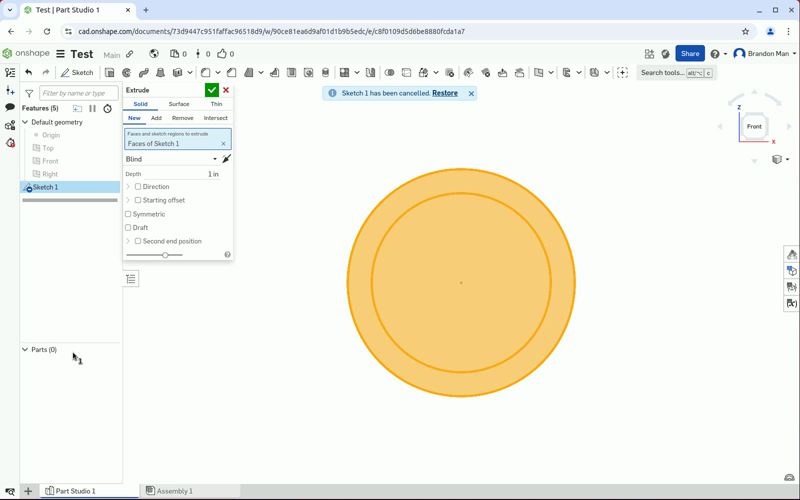
mouse_move(143, 106)
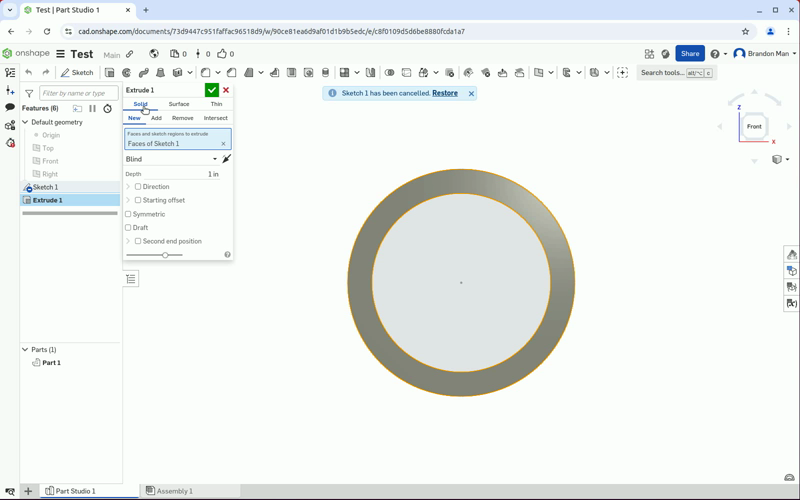
click(143, 106)
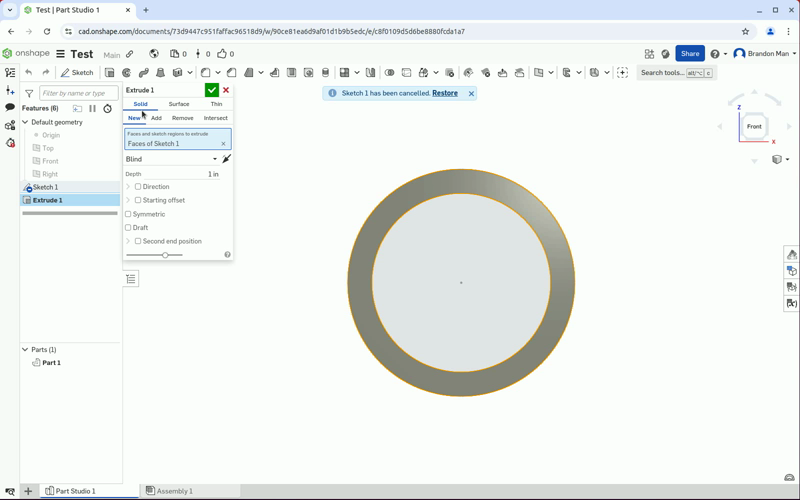
mouse_move(137, 120)
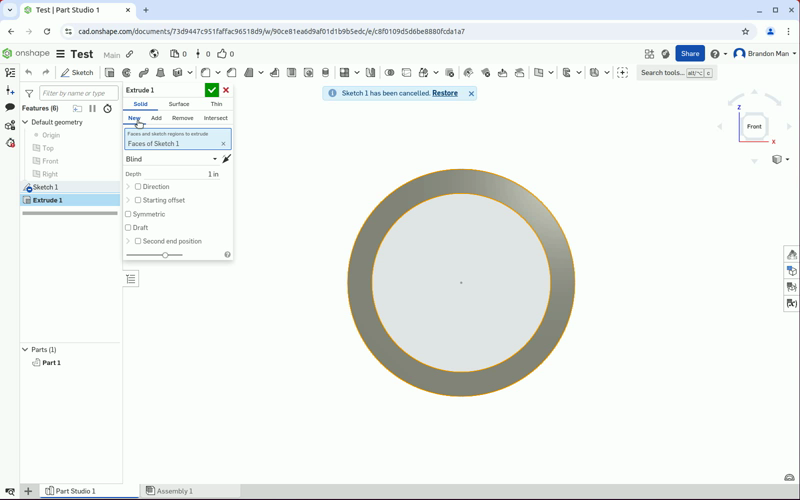
click(137, 120)
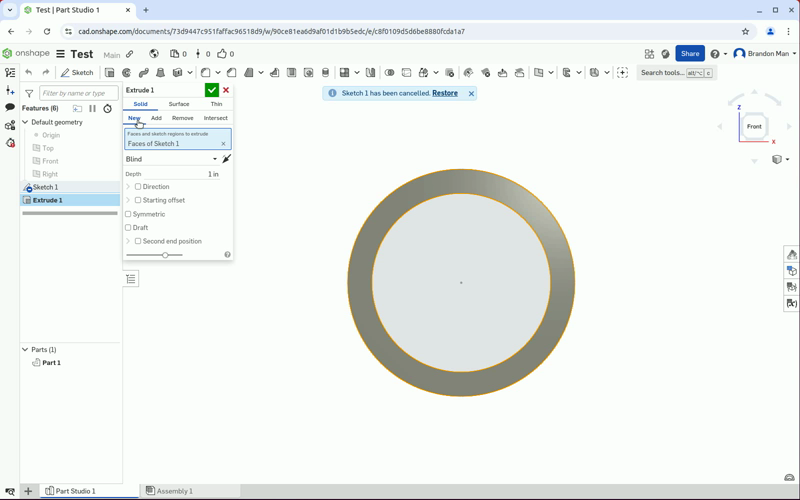
key(tab, 4)
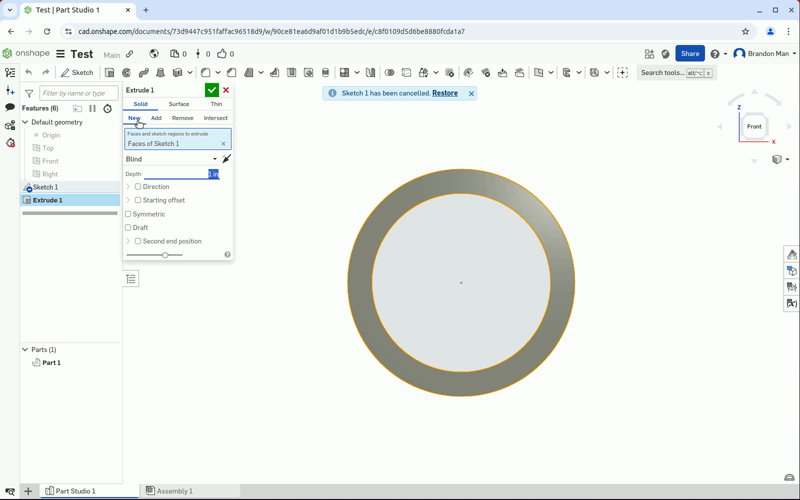
text(6.258)
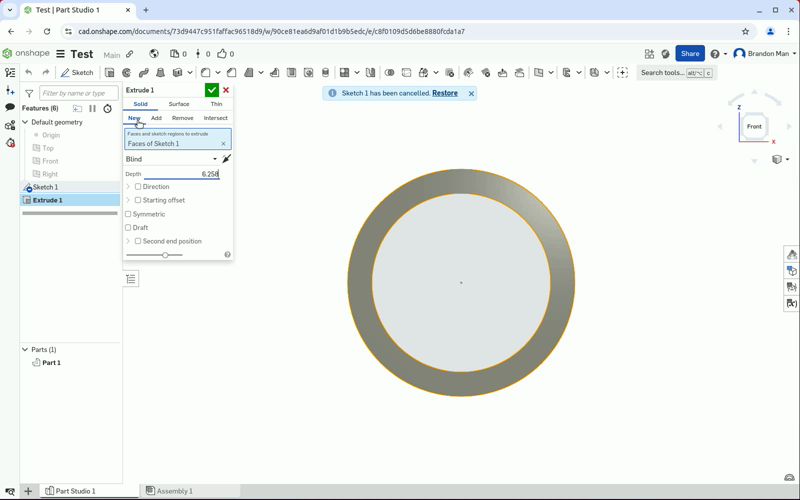
key(enter)
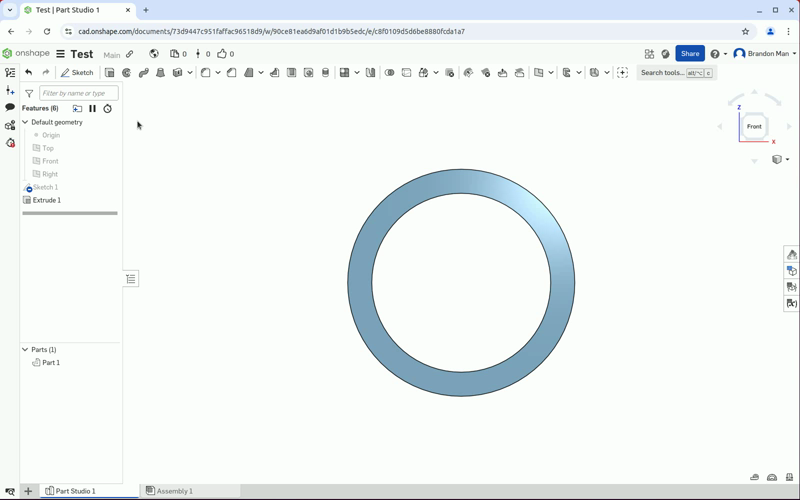
key(shift+h)
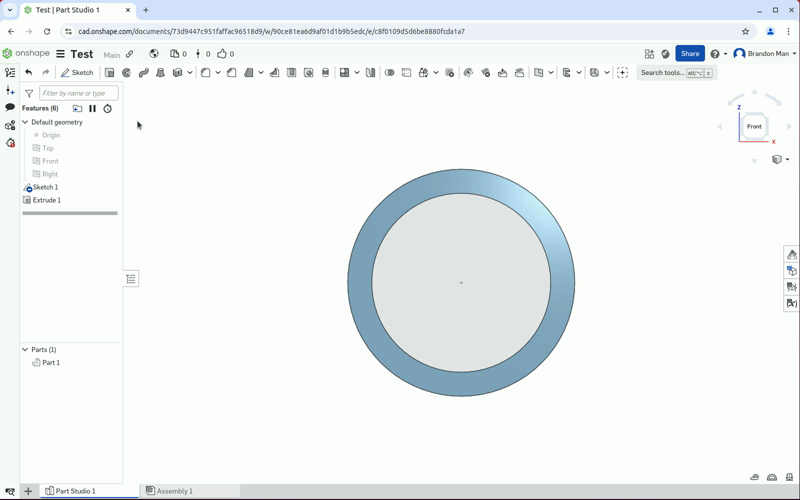
key(shift+h)
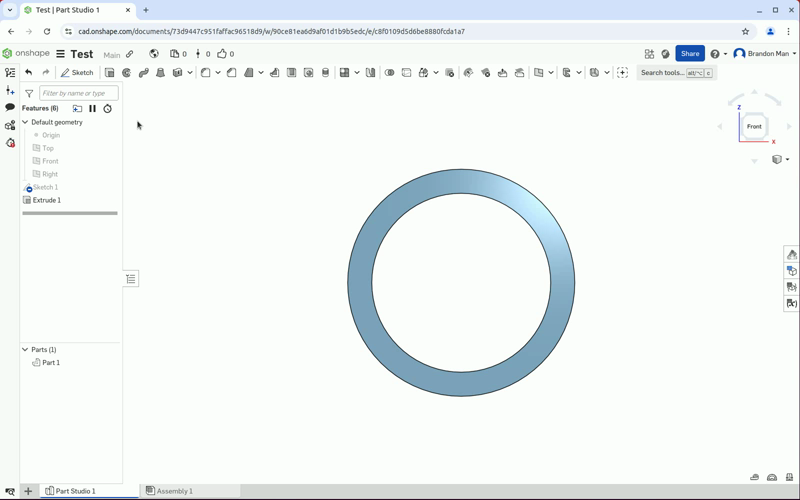
mouse_move(73, 189)
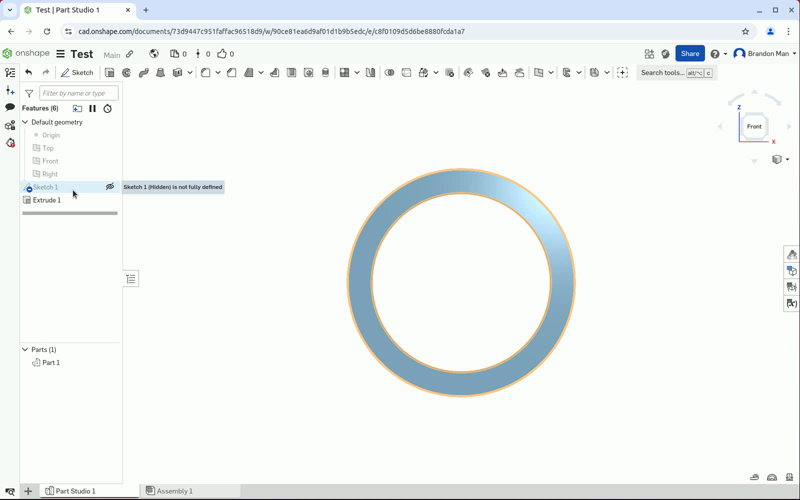
click(73, 189)
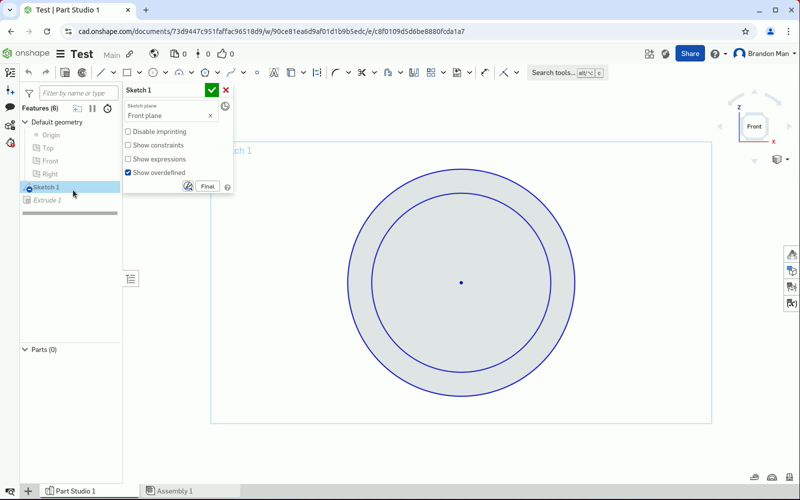
mouse_move(229, 92)
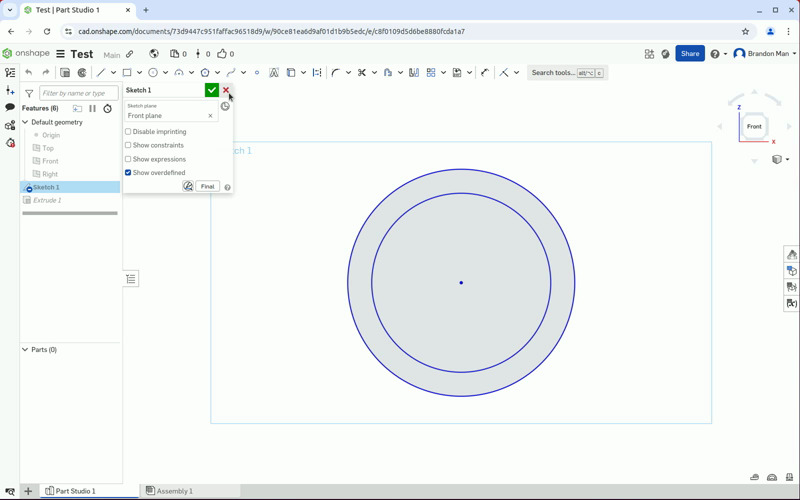
click(229, 92)
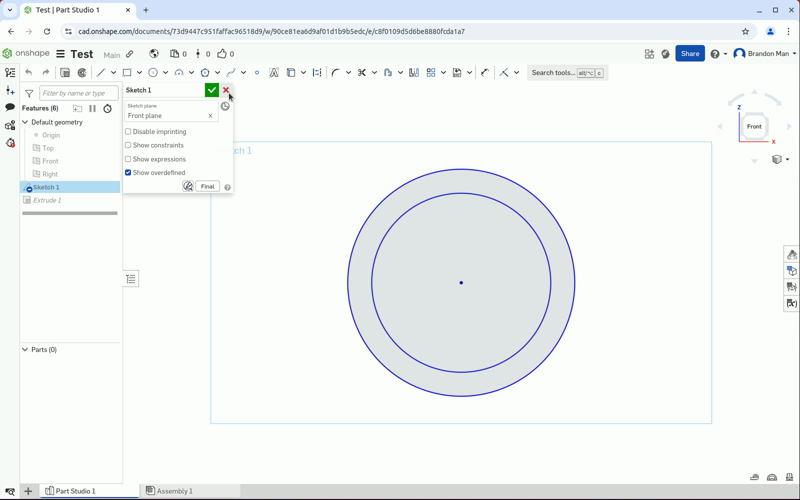
key(shift+s)
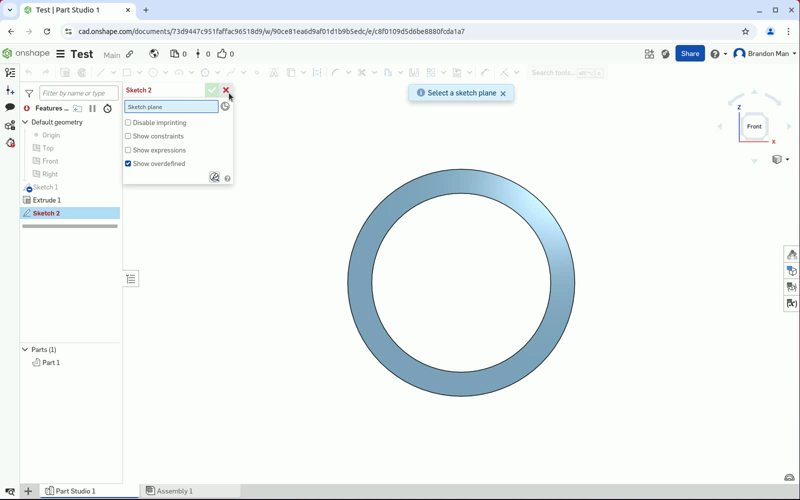
mouse_move(73, 163)
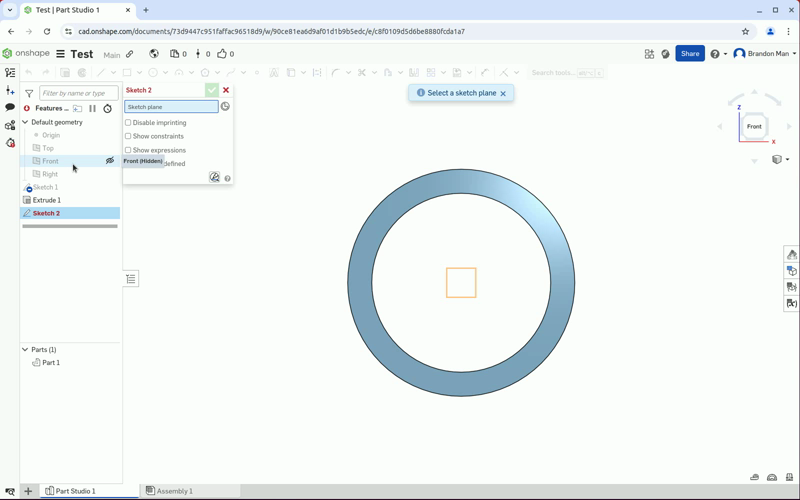
click(73, 163)
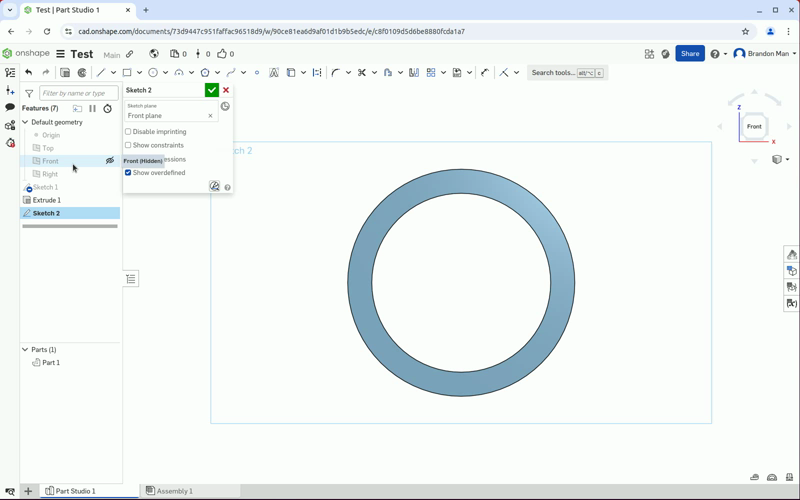
mouse_move(73, 352)
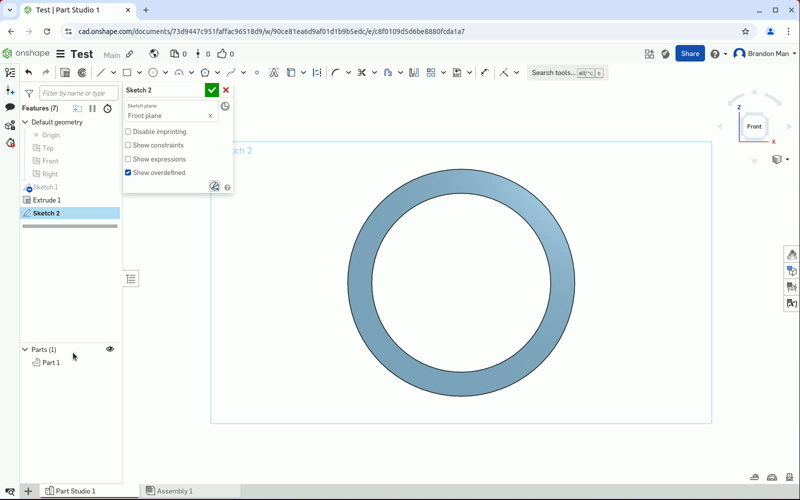
key(y)
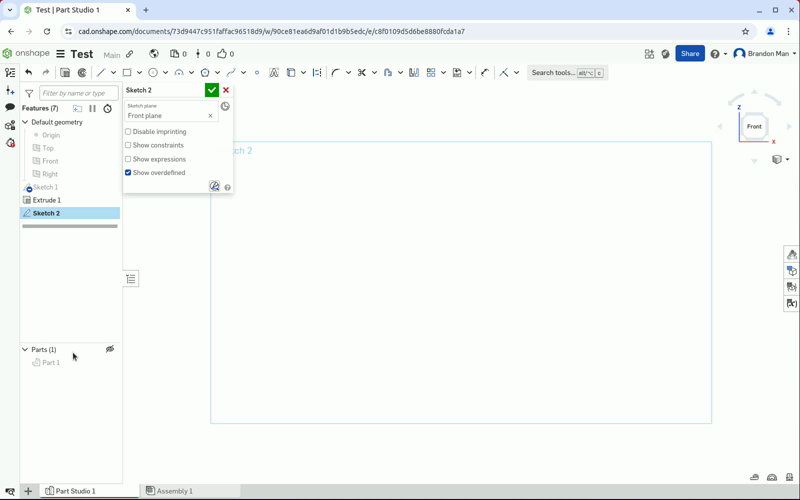
key(c)
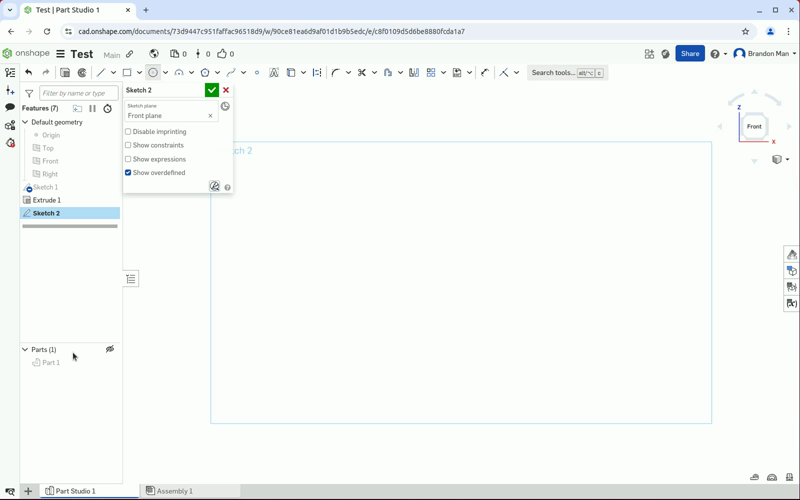
key_down(shift)
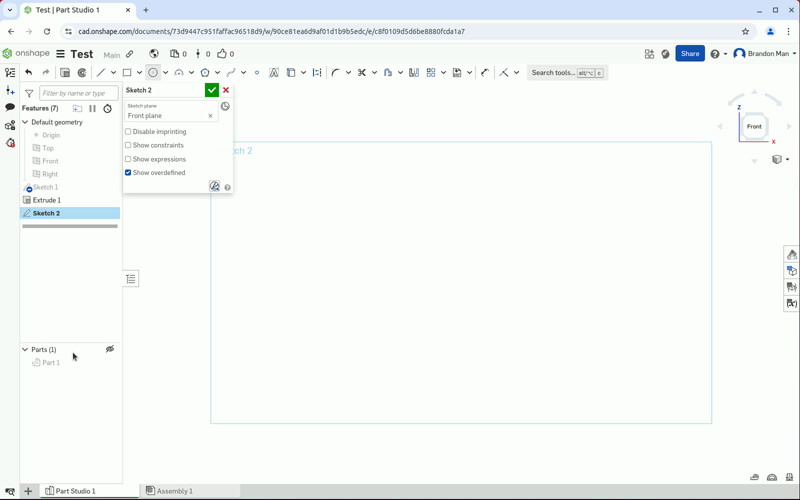
mouse_move(461, 282)
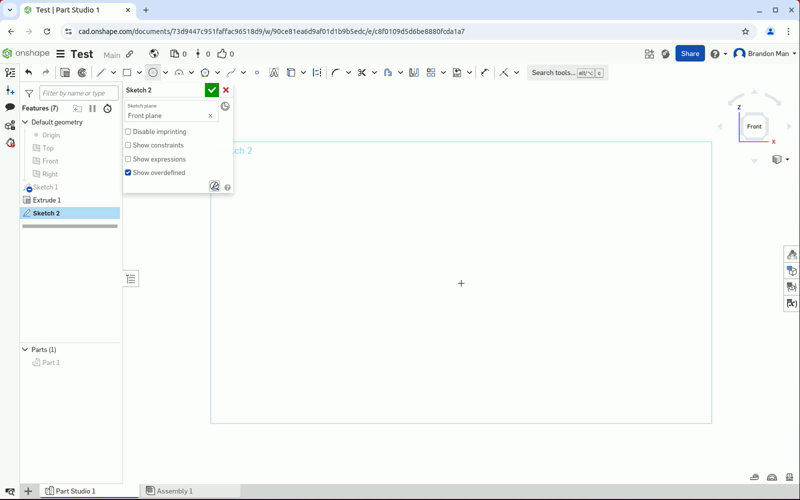
click(461, 282)
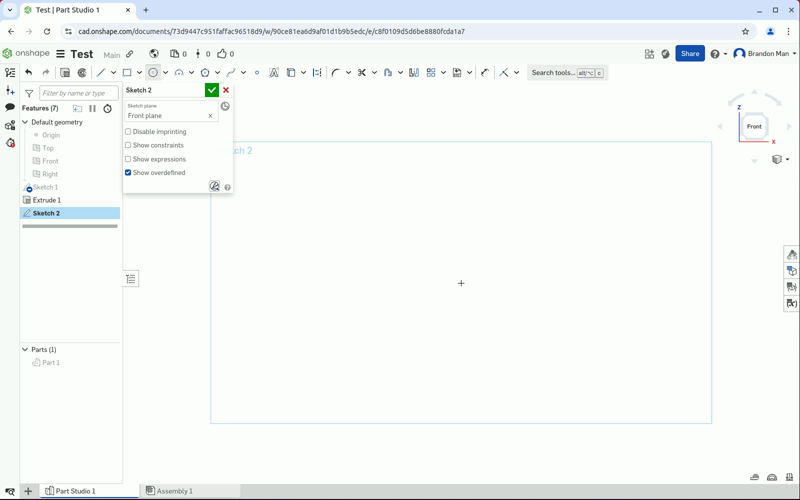
key_up(shift)
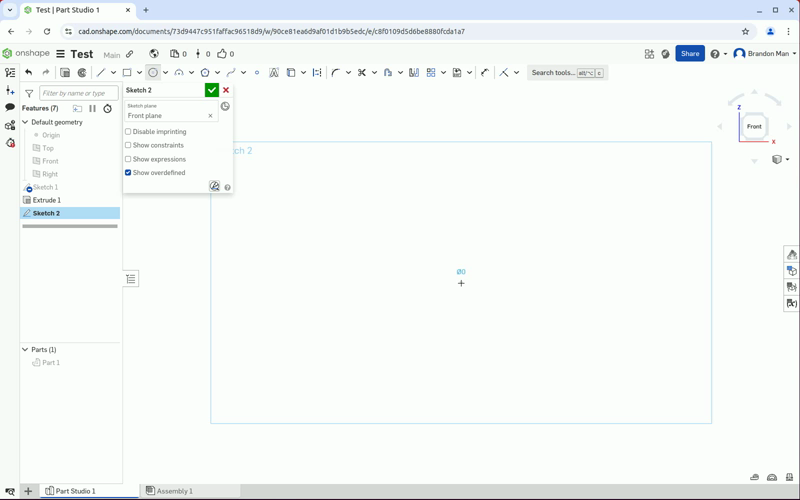
mouse_move(550, 282)
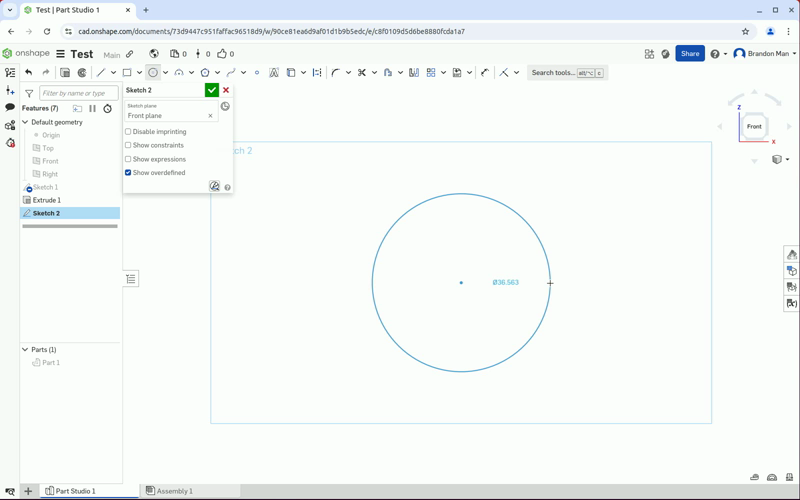
click(550, 282)
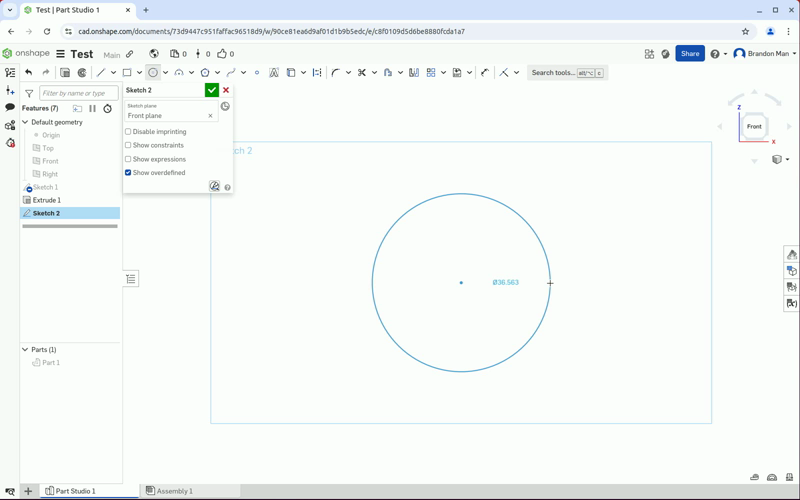
key(esc)
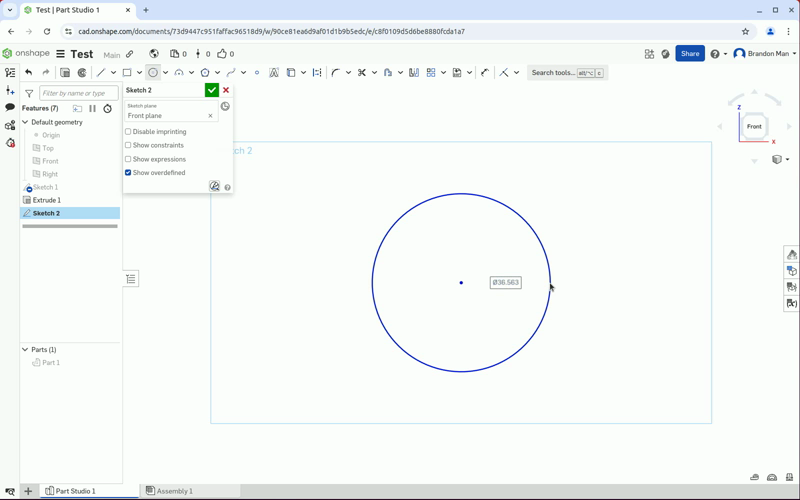
mouse_move(511, 320)
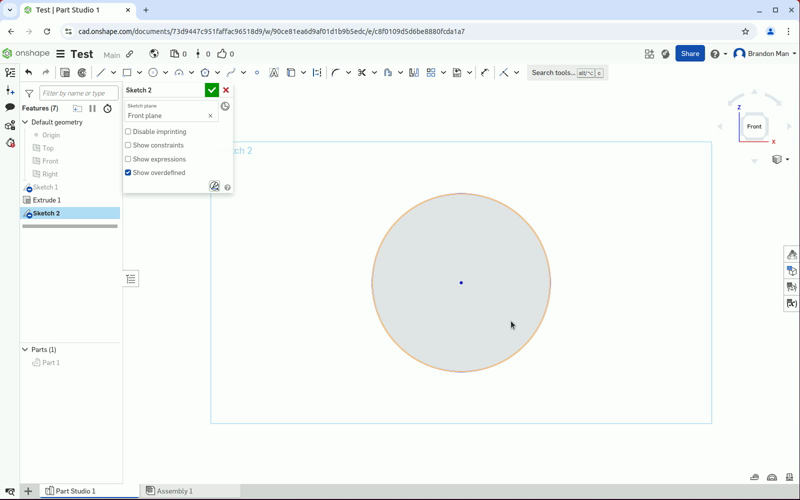
click(511, 320)
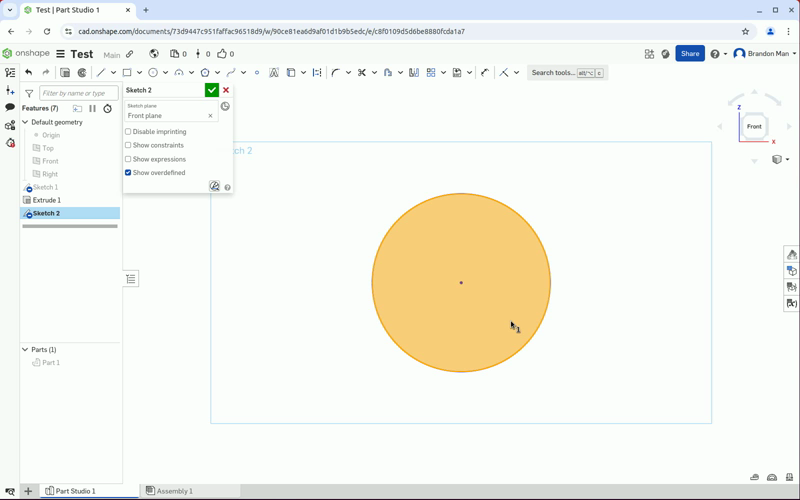
mouse_move(73, 352)
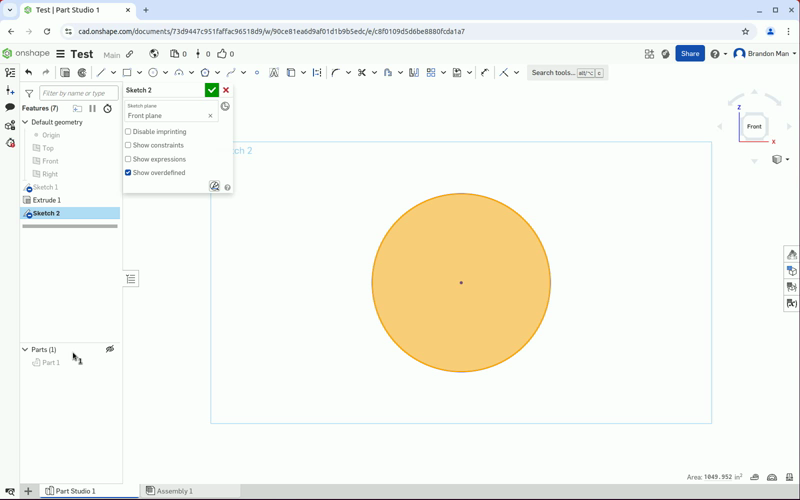
key(shift+y)
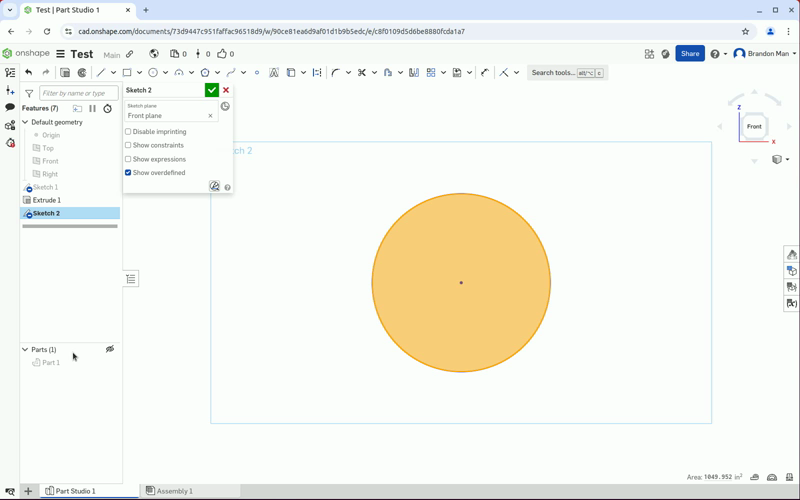
key(shift+e)
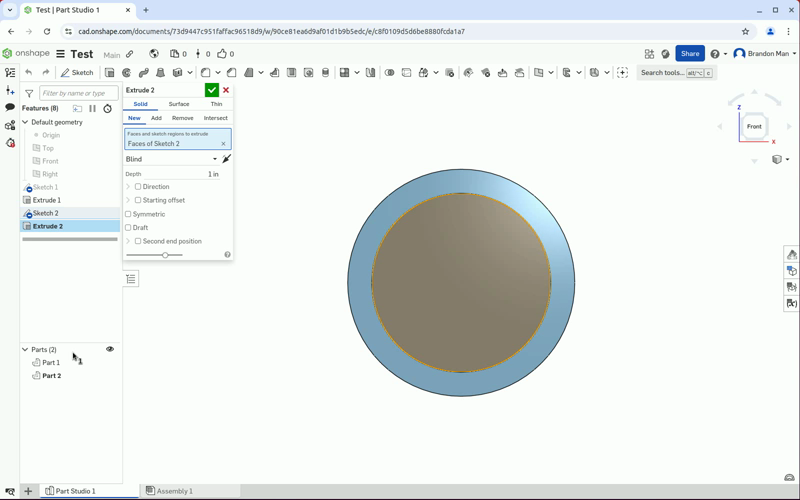
mouse_move(143, 106)
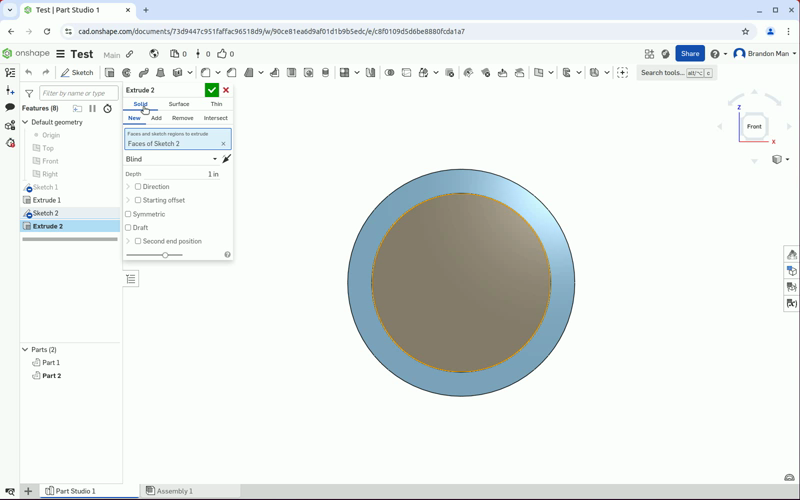
click(143, 106)
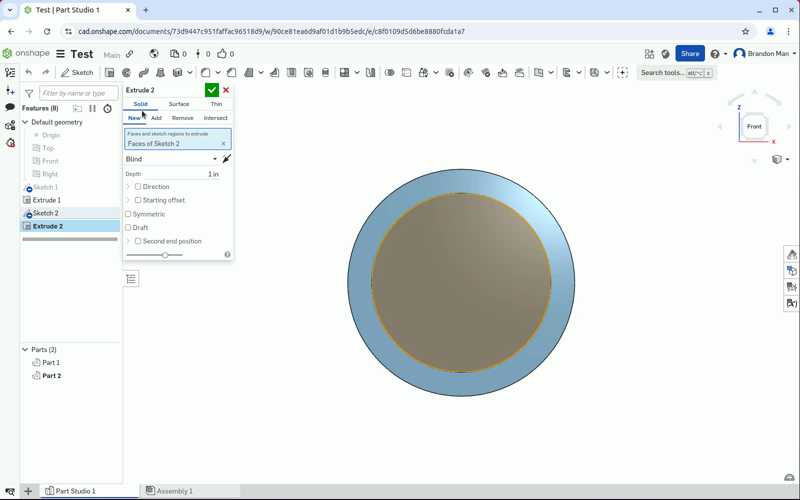
mouse_move(137, 120)
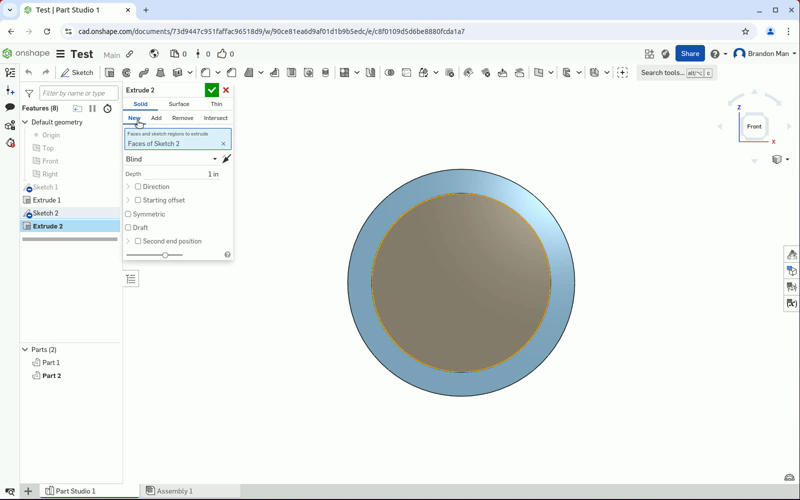
click(137, 120)
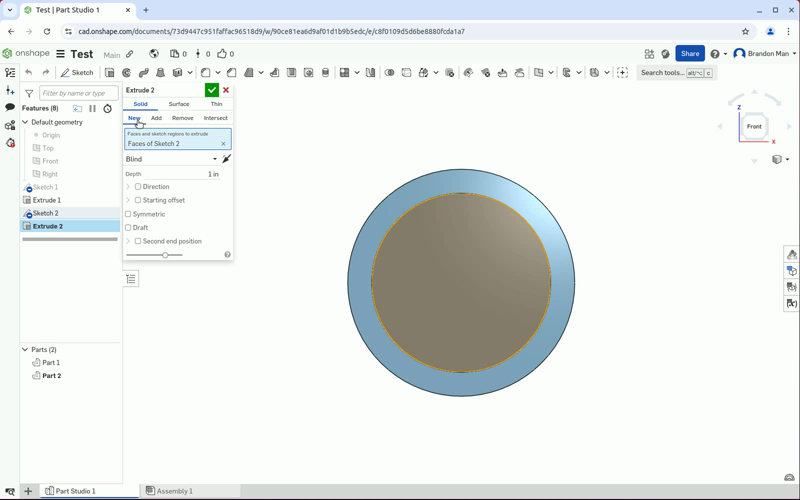
key(tab, 4)
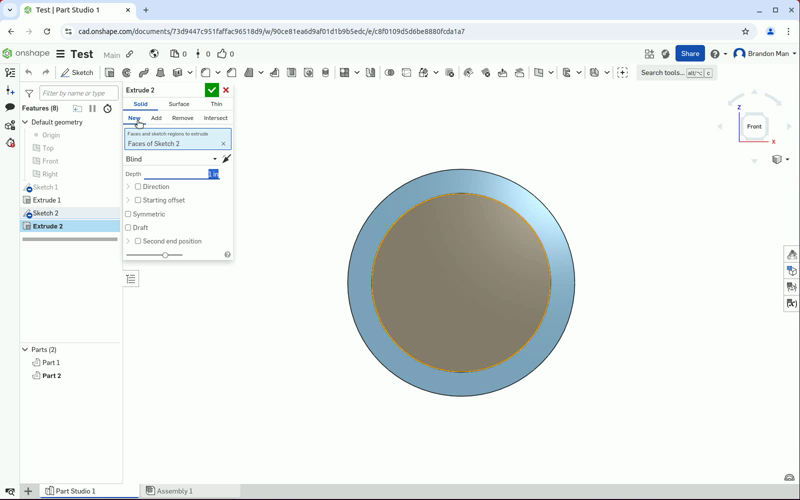
text(0.481)
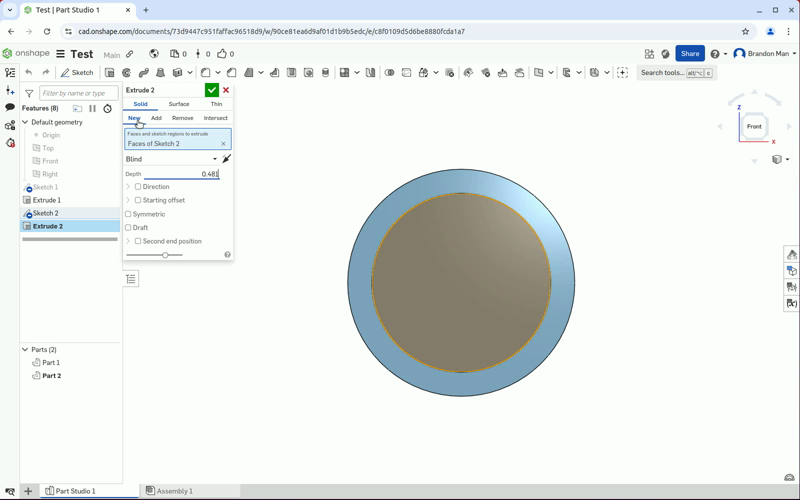
key(enter)
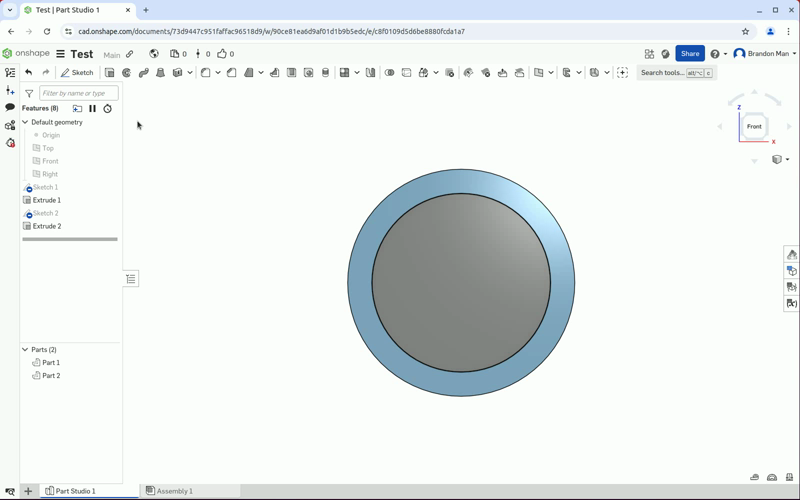
key(shift+h)
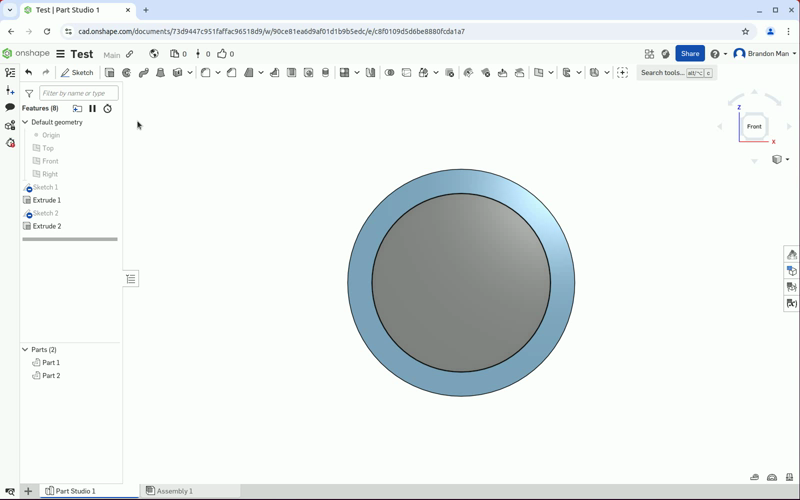
key(shift+h)
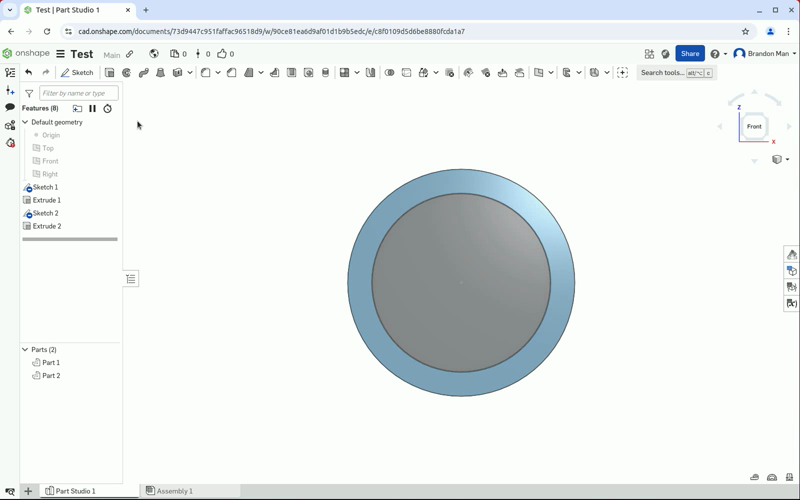
key(shift+7)
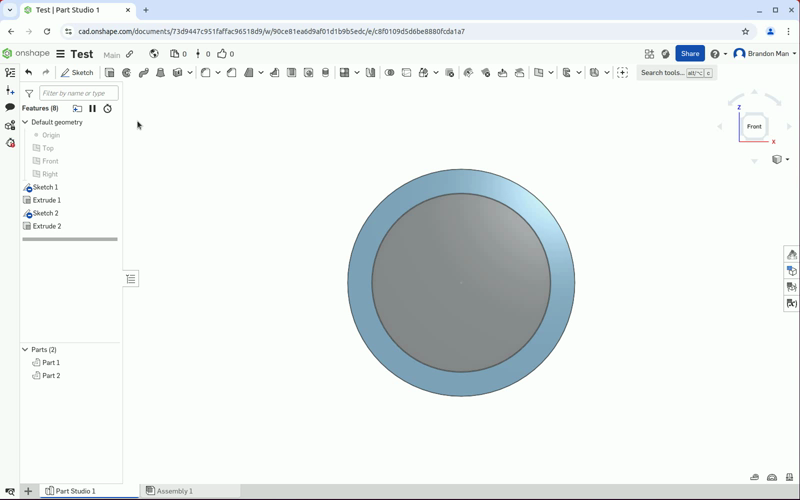
key(left, 2)
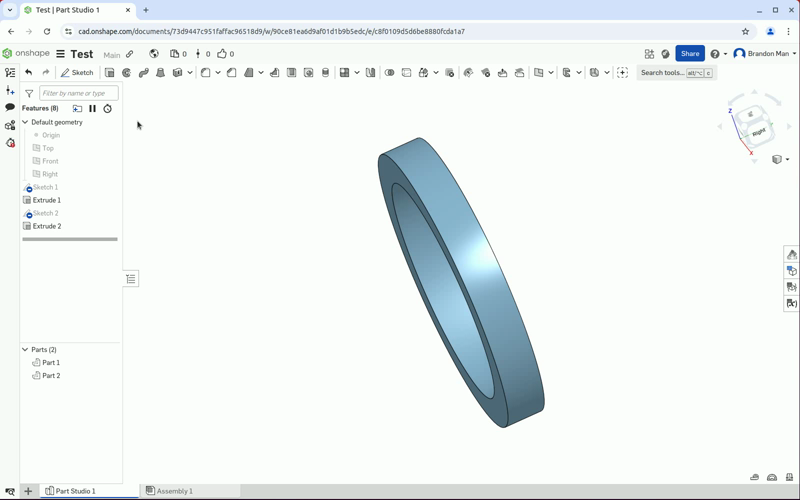
key(down, 2)
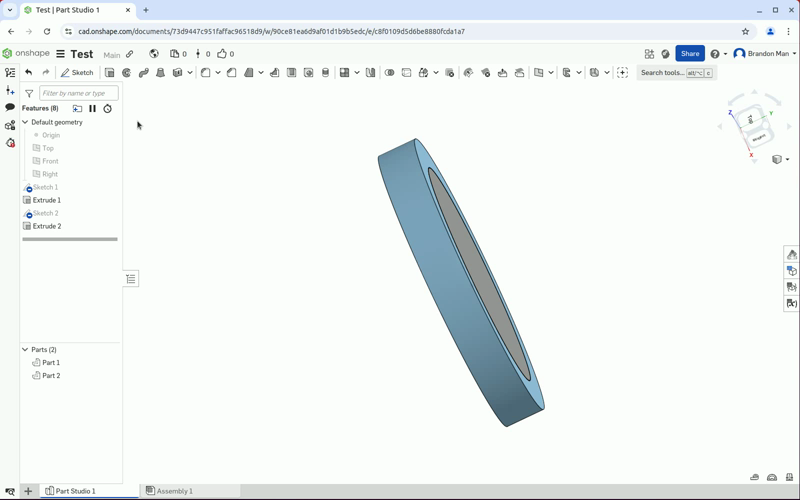
key(up, 2)
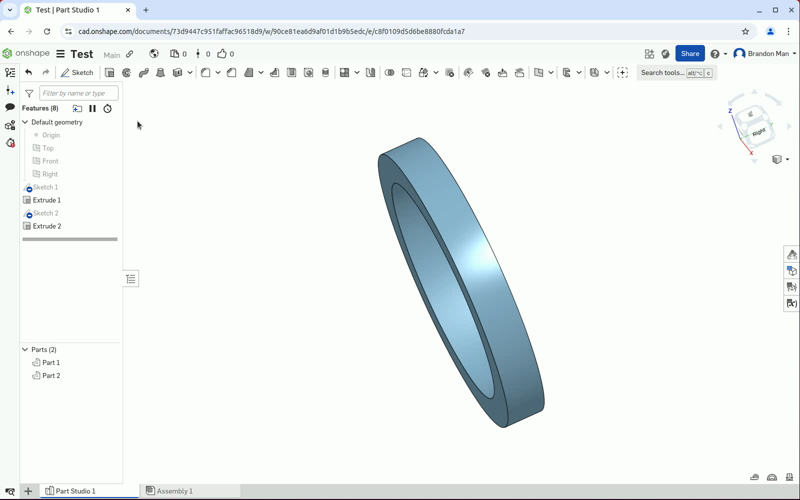
key(right, 2)
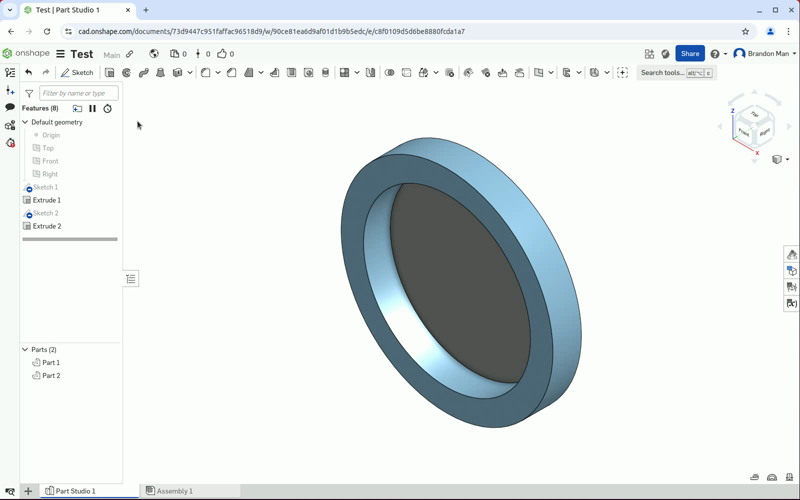
mouse_move(73, 189)
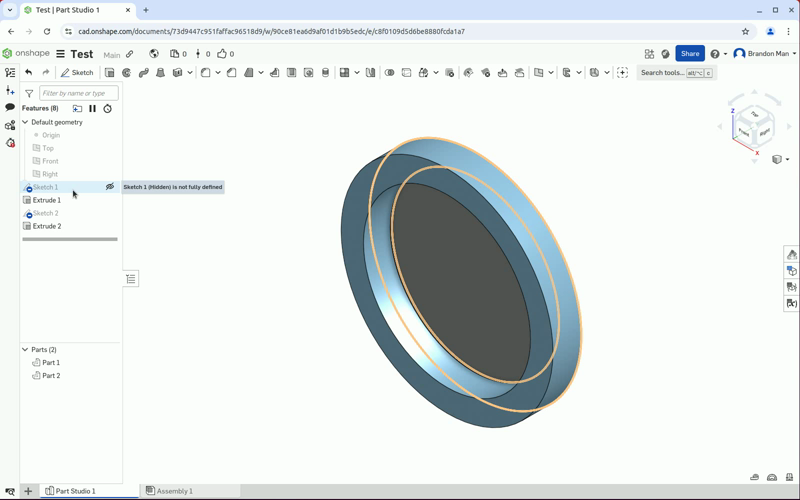
click(73, 189)